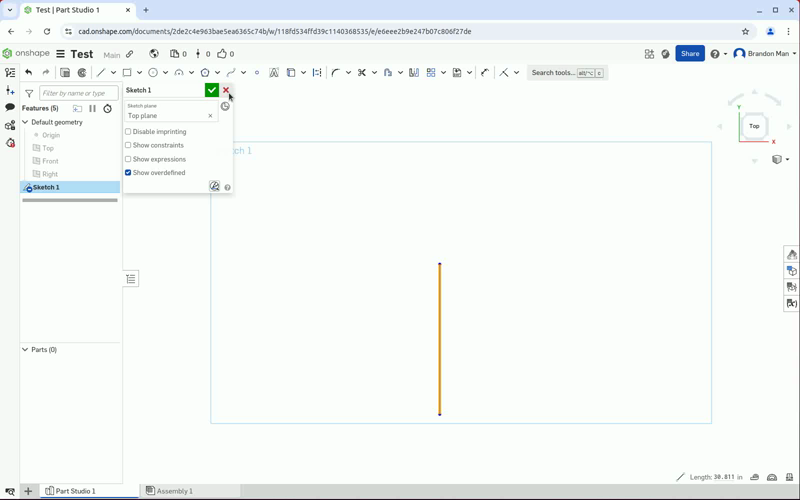
key(shift+h)
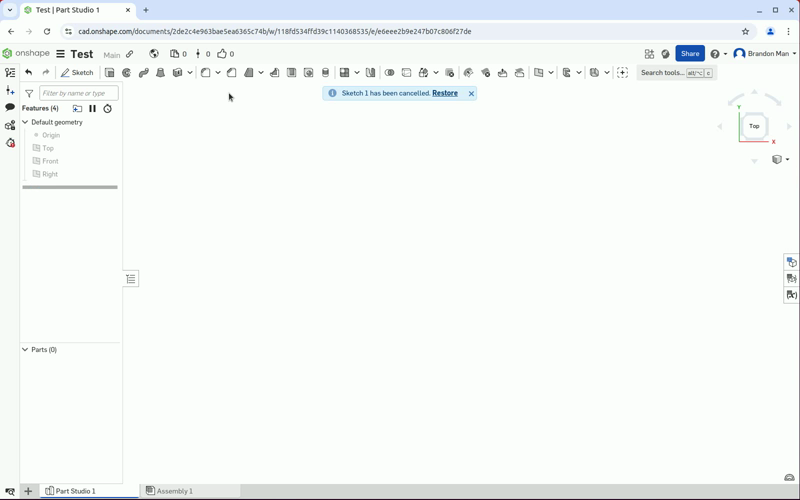
mouse_move(73, 352)
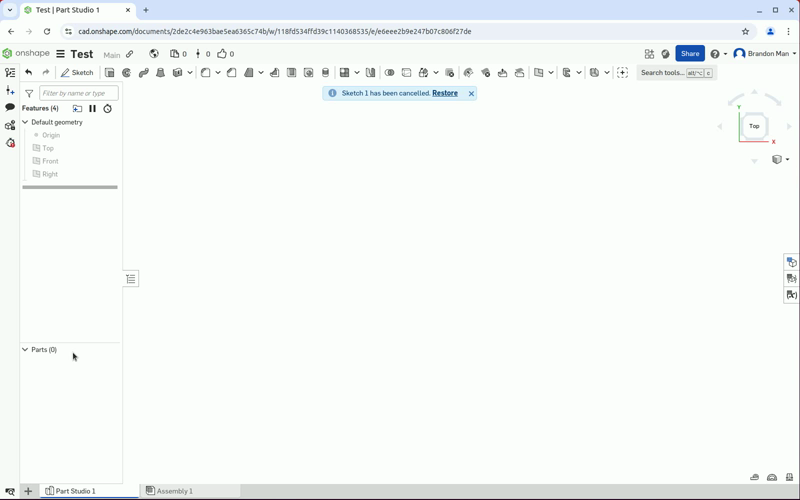
key(y)
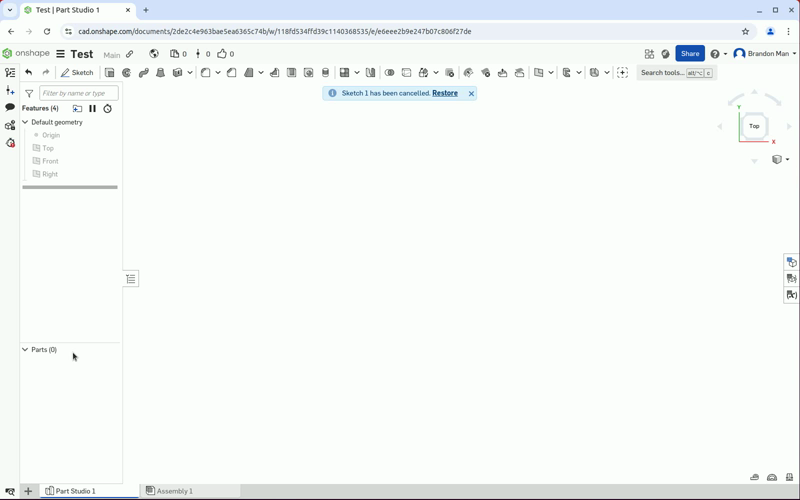
key(shift+p)
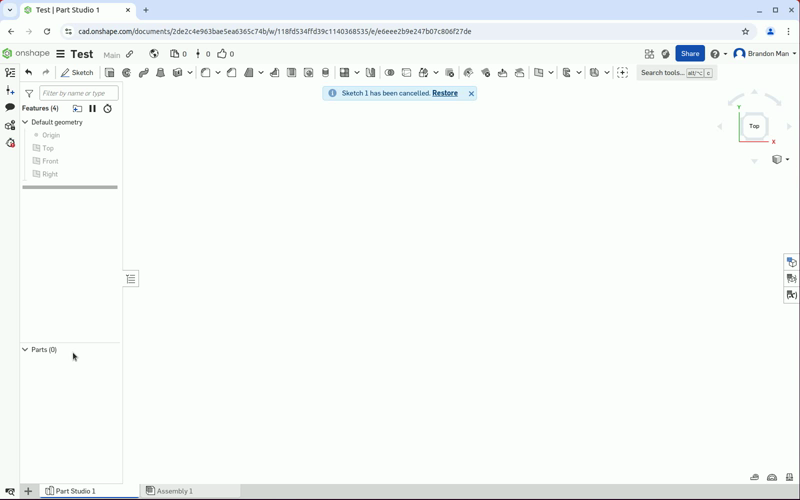
key(space)
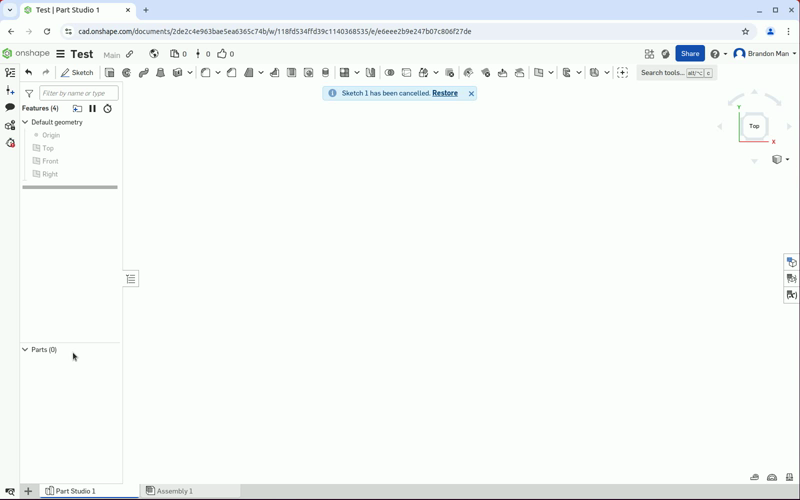
key_down(shift)
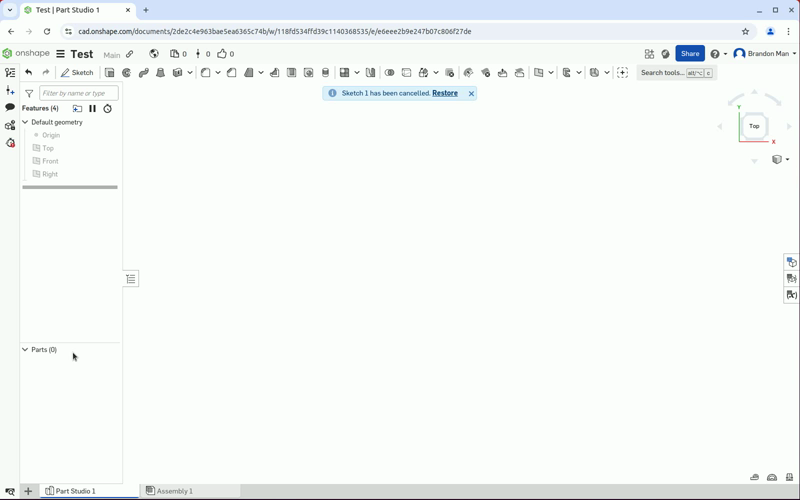
key(up)
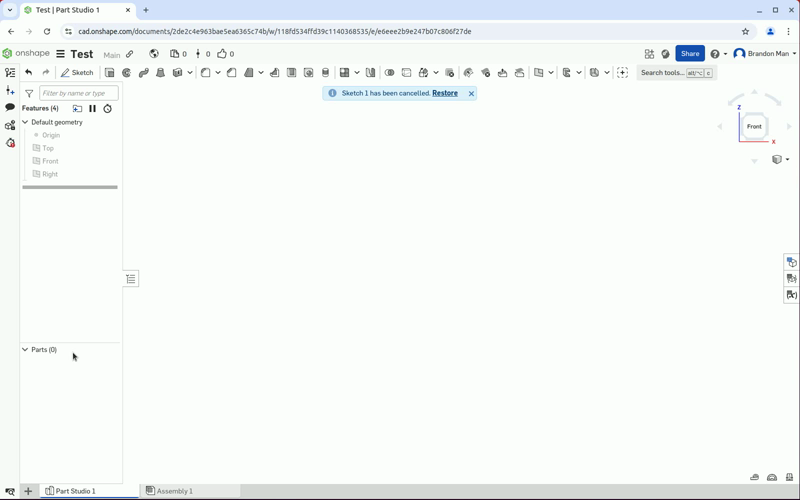
key_up(shift)
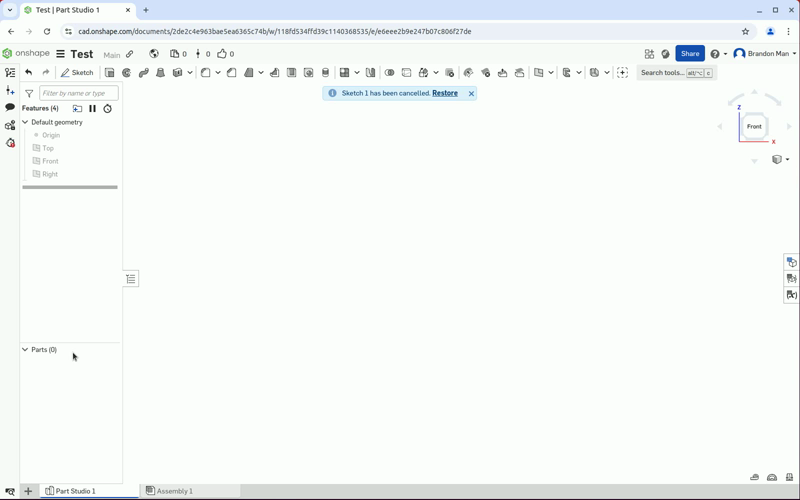
mouse_move(73, 352)
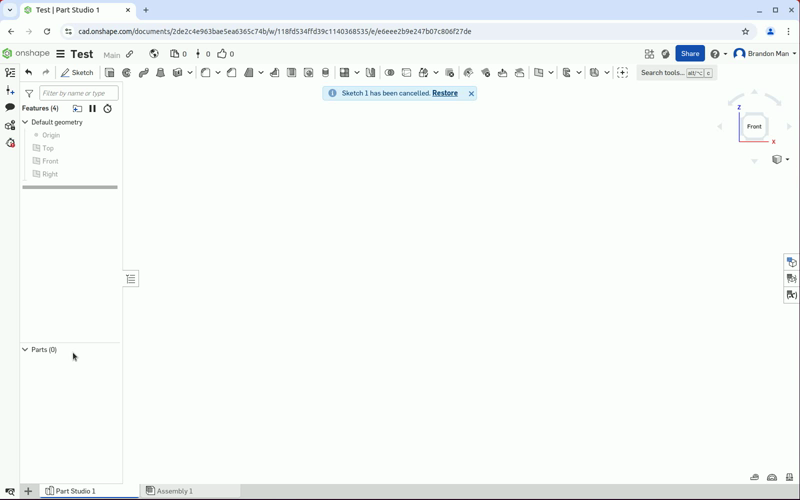
key(shift+y)
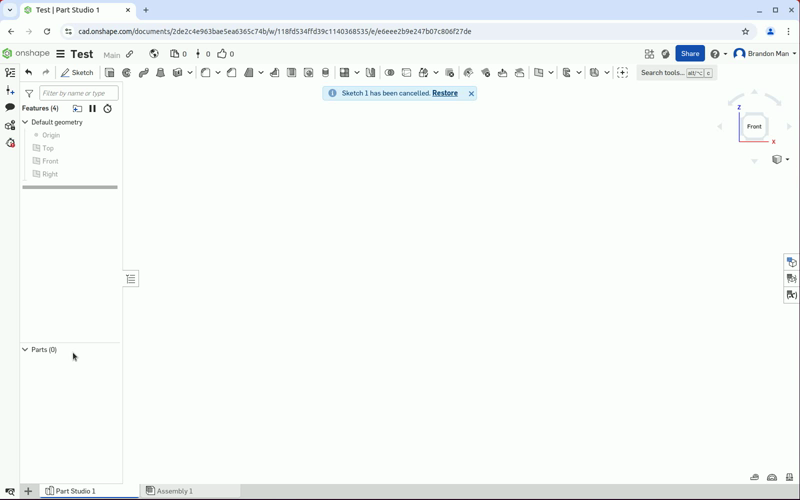
key(shift+s)
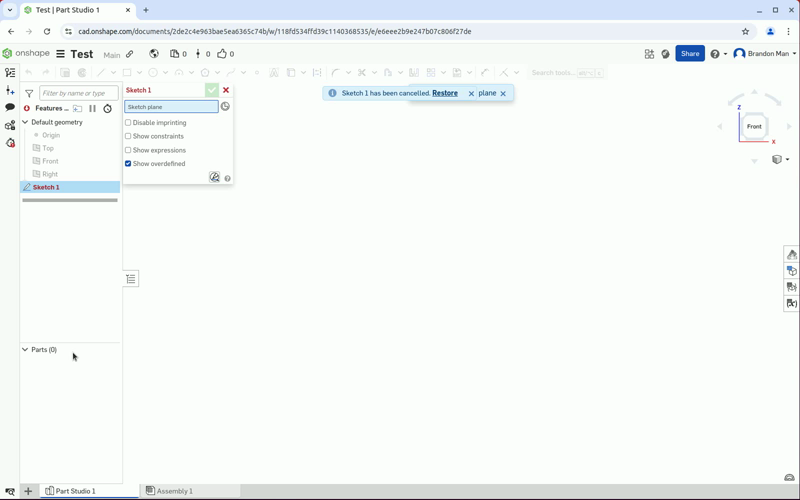
mouse_move(73, 163)
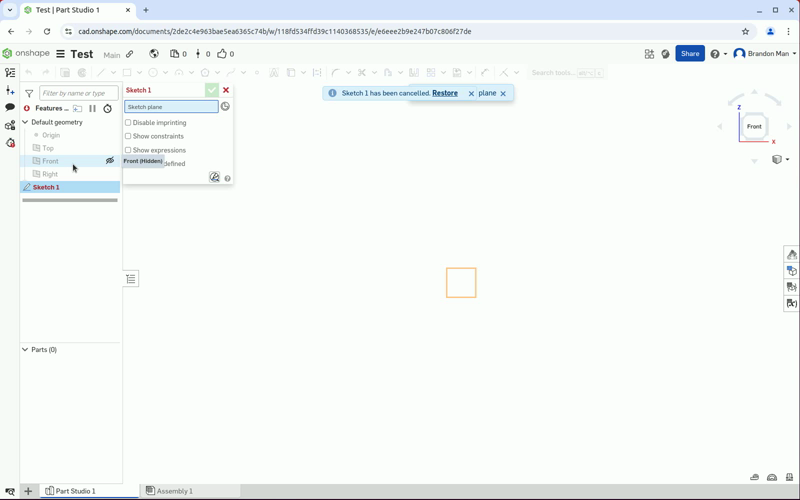
click(73, 163)
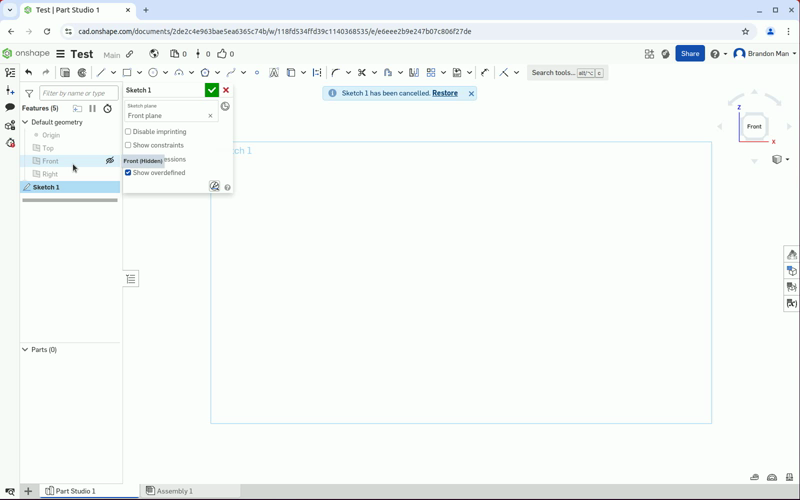
mouse_move(73, 352)
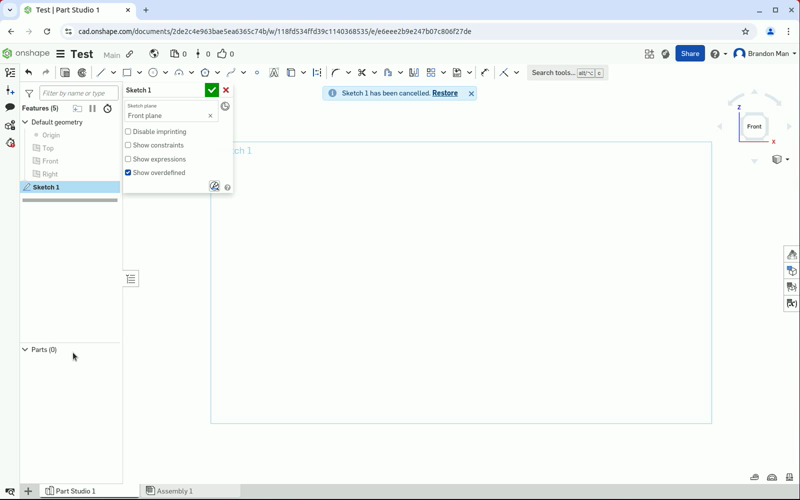
key(y)
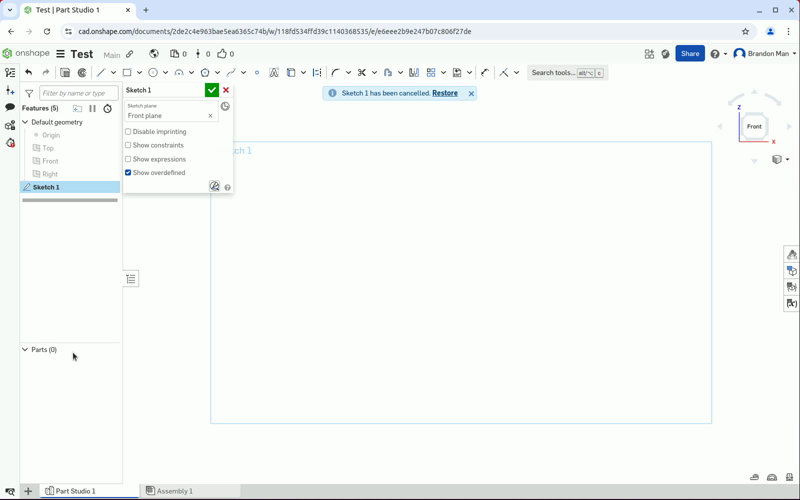
key(c)
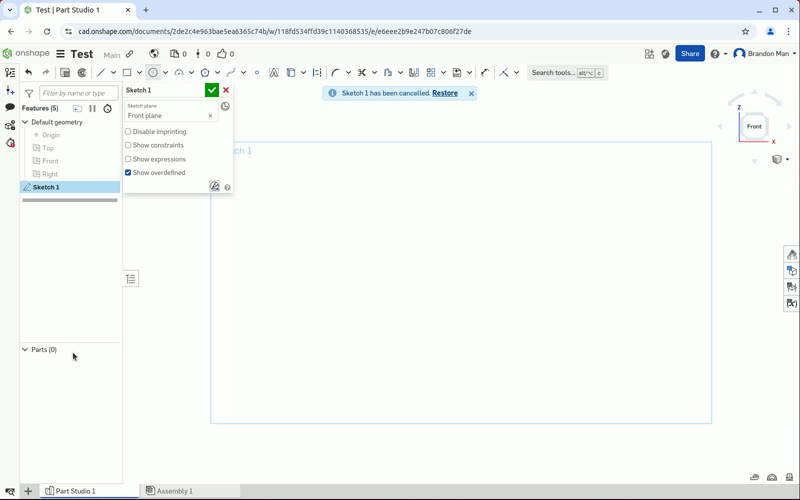
key_down(shift)
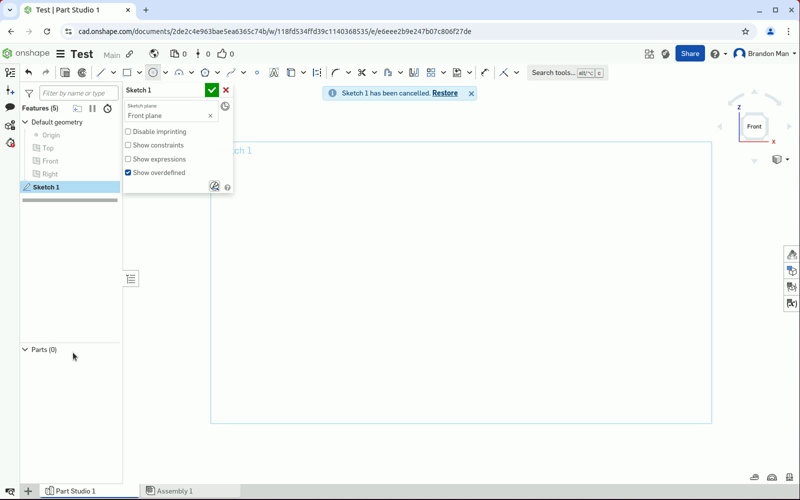
mouse_move(461, 282)
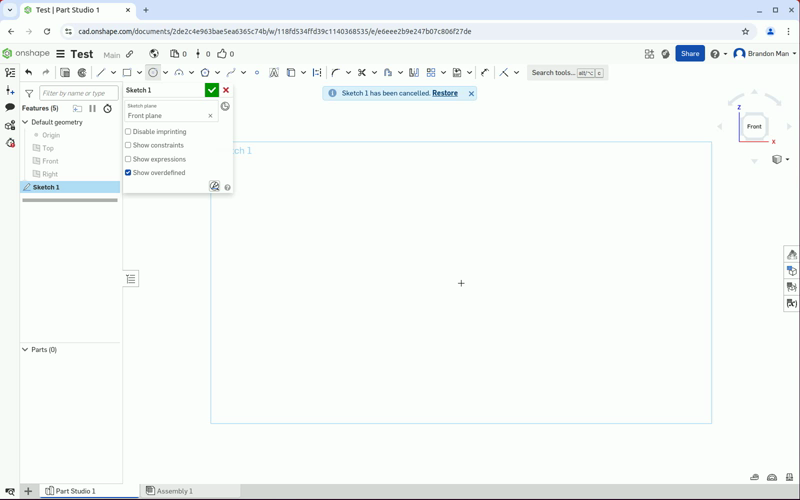
click(461, 282)
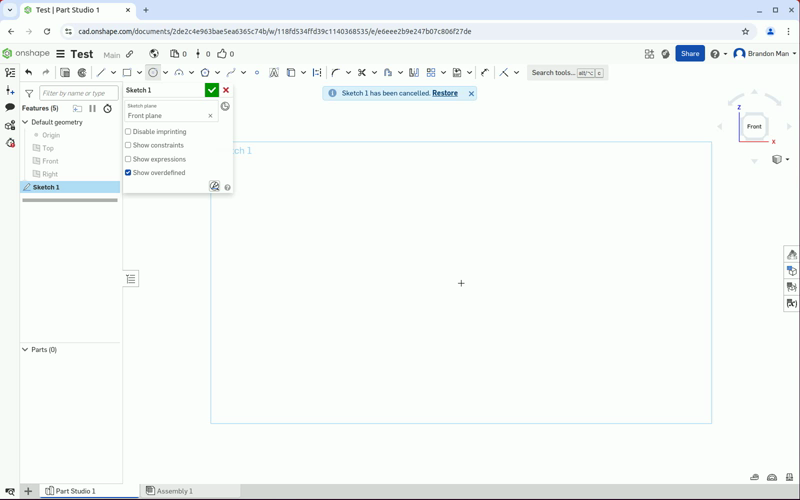
key_up(shift)
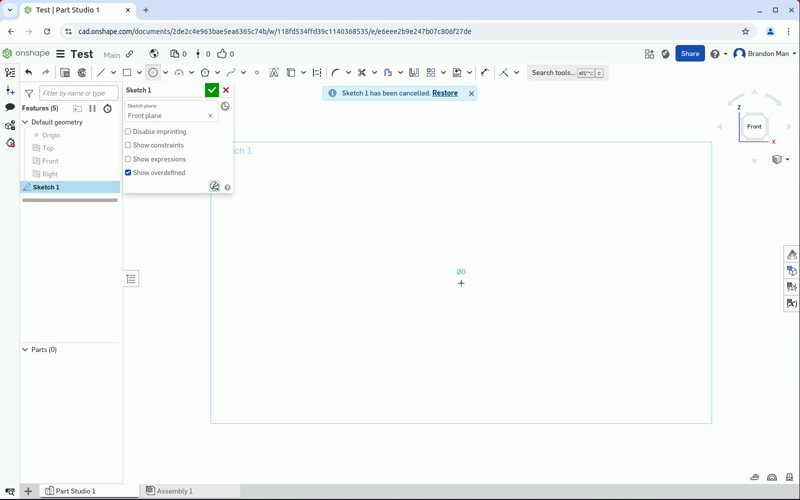
mouse_move(574, 282)
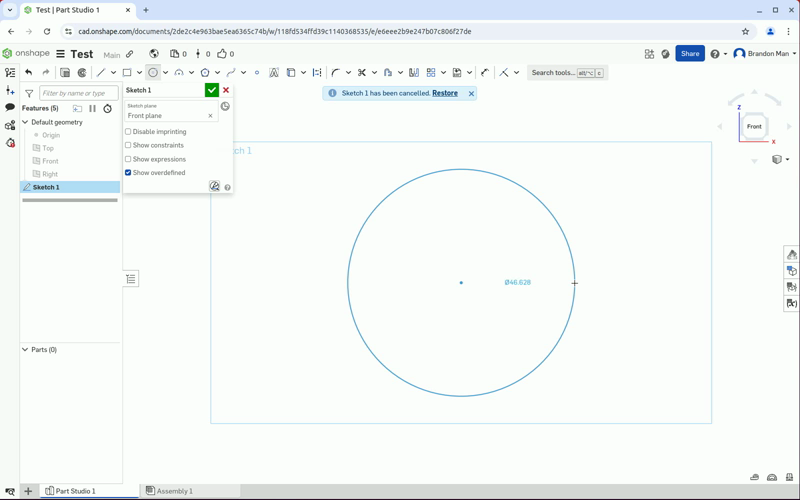
click(574, 282)
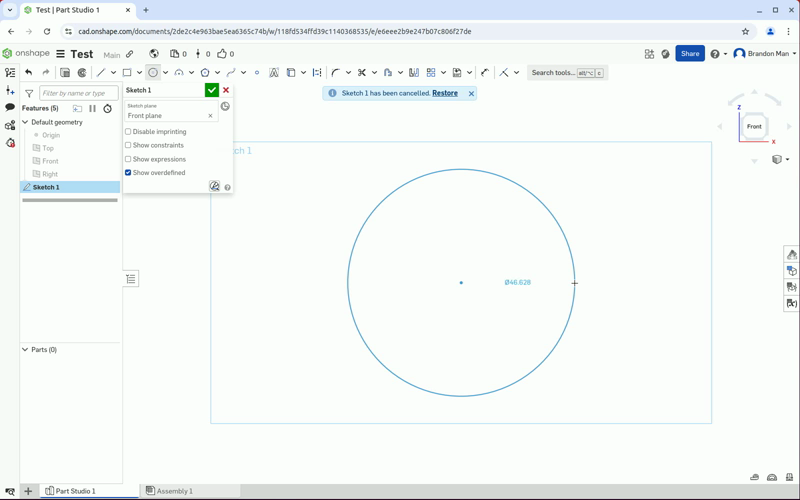
key(esc)
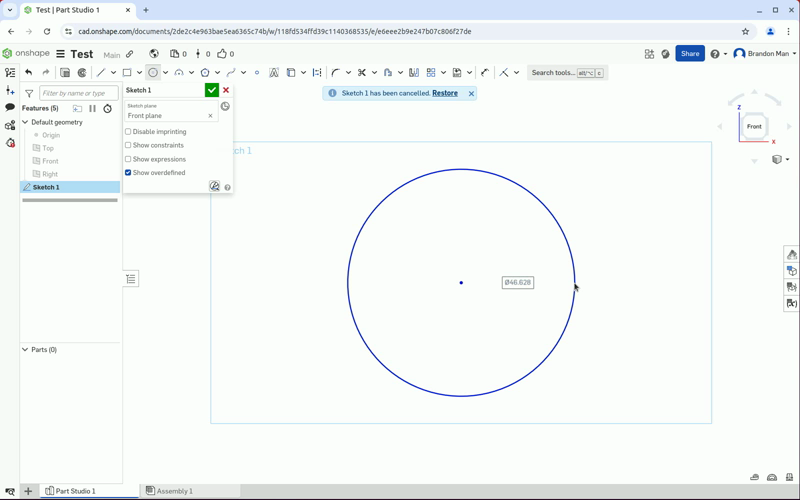
mouse_move(418, 354)
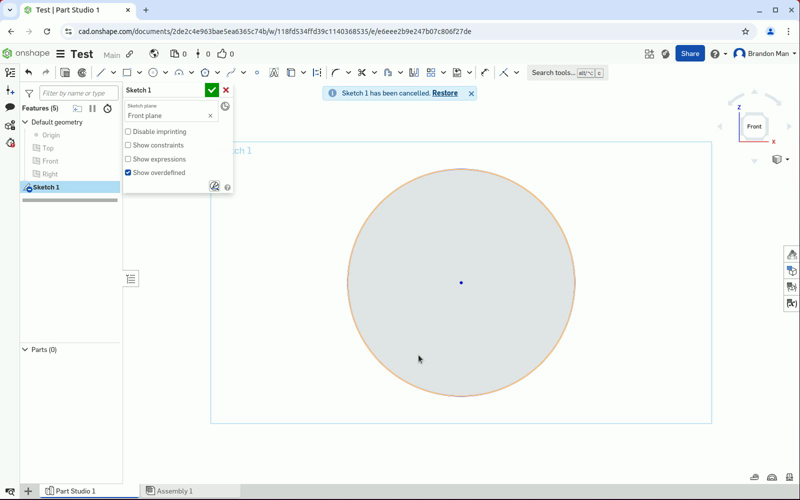
click(418, 354)
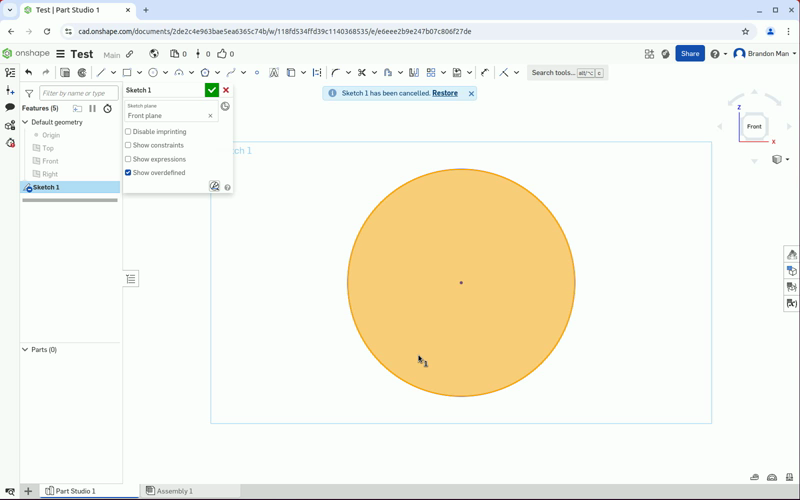
mouse_move(73, 352)
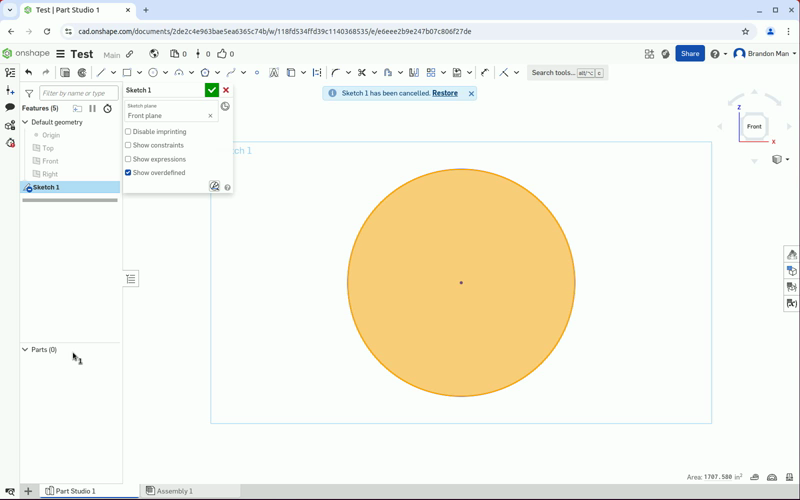
key(shift+y)
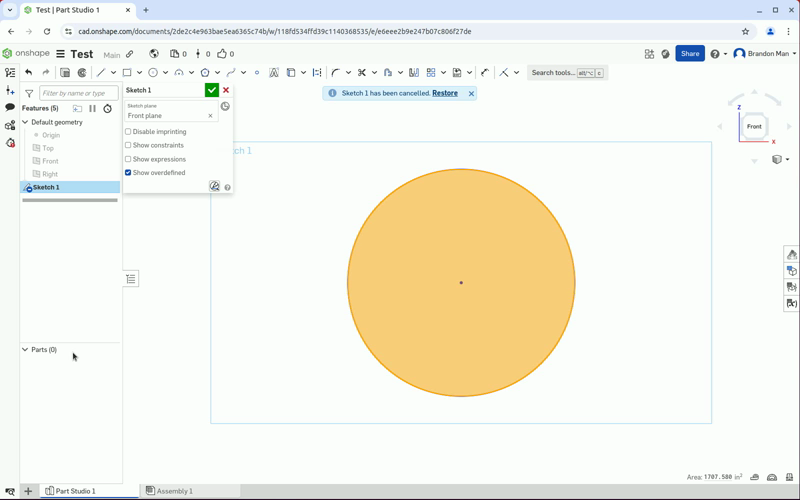
key(shift+e)
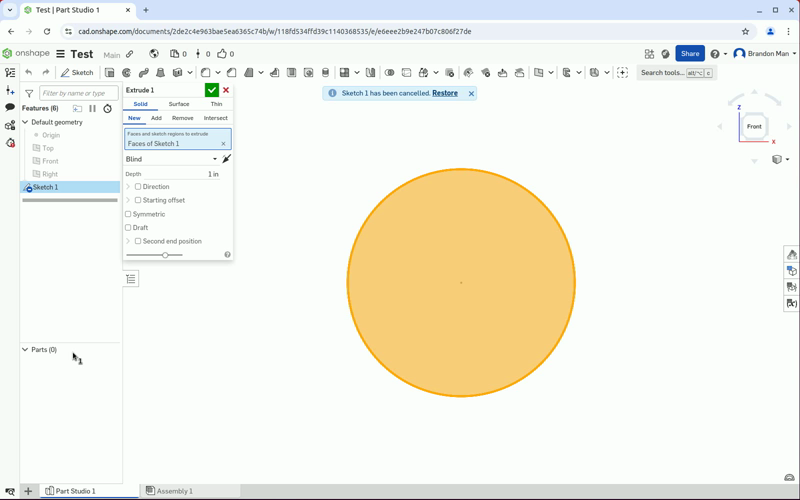
mouse_move(143, 106)
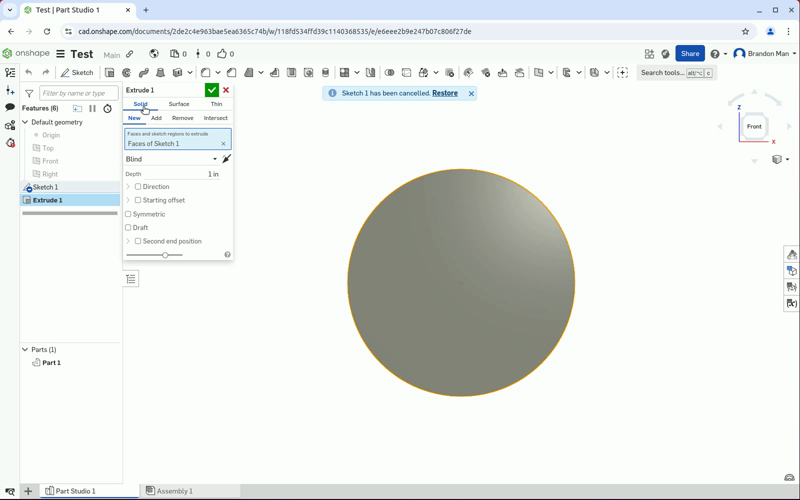
click(143, 106)
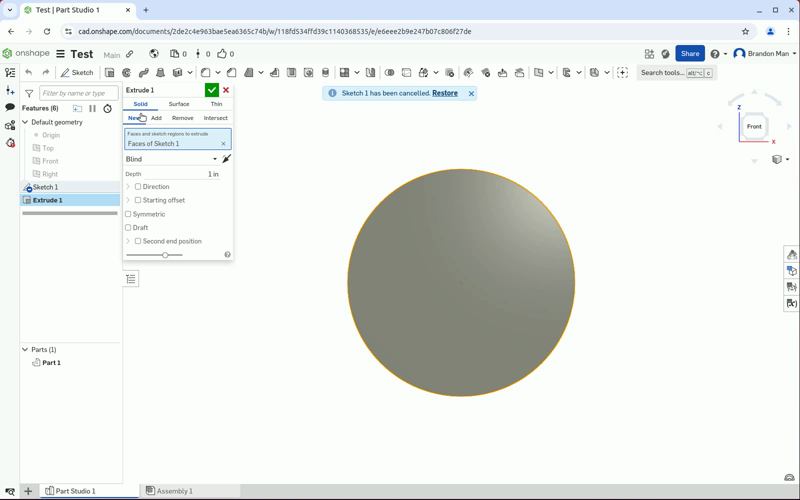
mouse_move(137, 120)
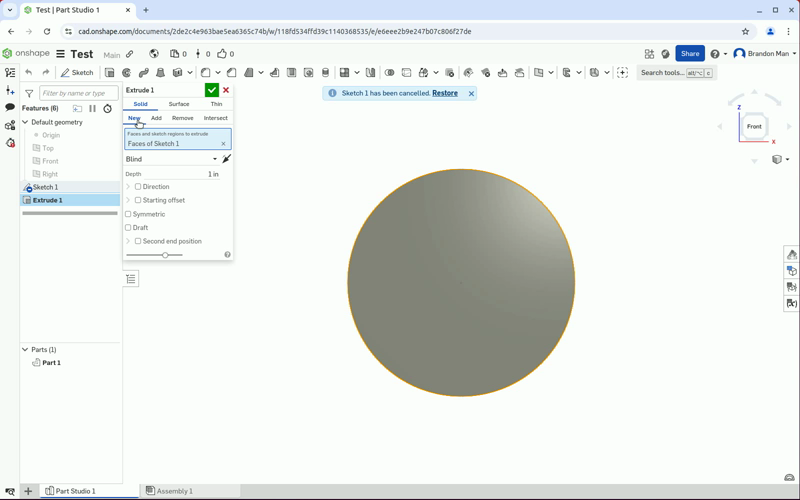
click(137, 120)
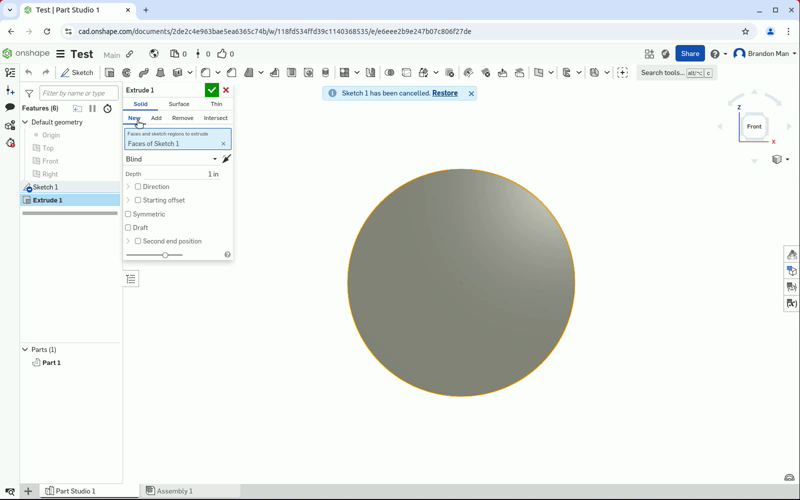
key(tab, 4)
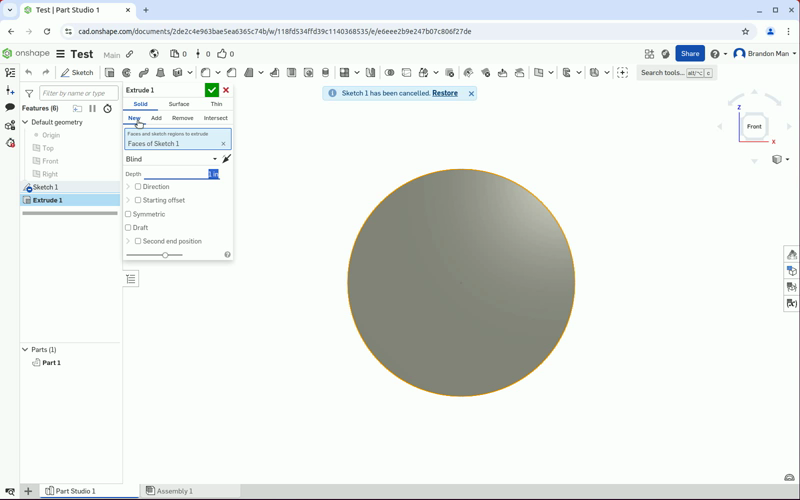
text(8.425)
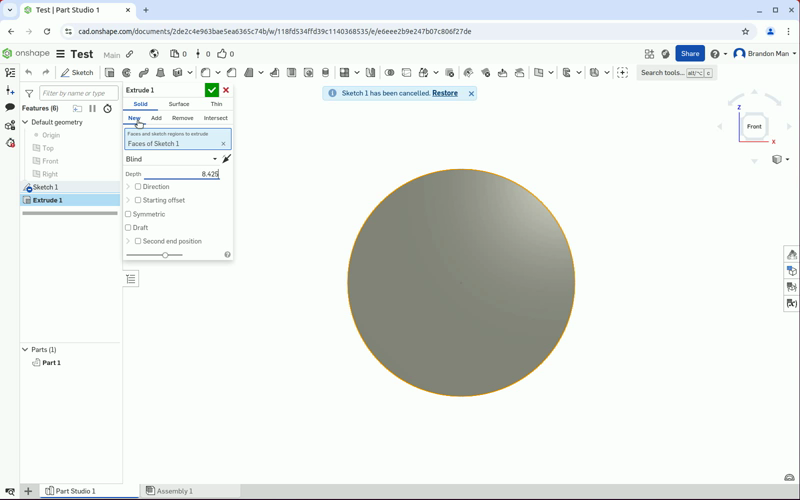
key(enter)
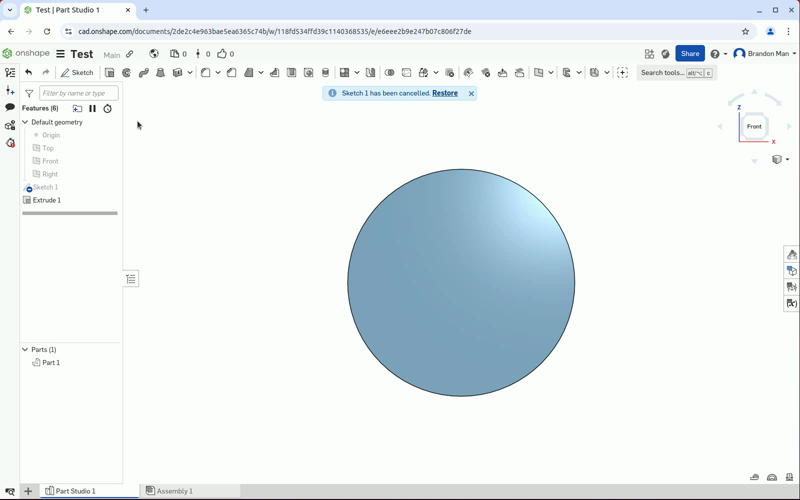
key(shift+h)
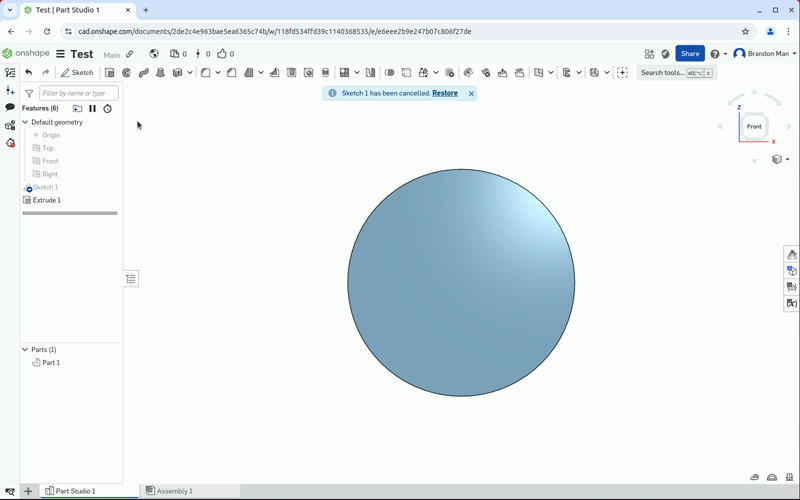
key(shift+h)
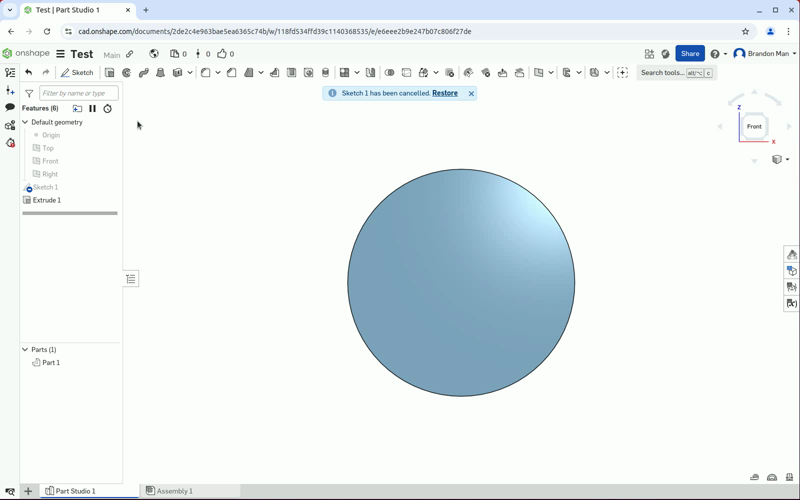
mouse_move(73, 189)
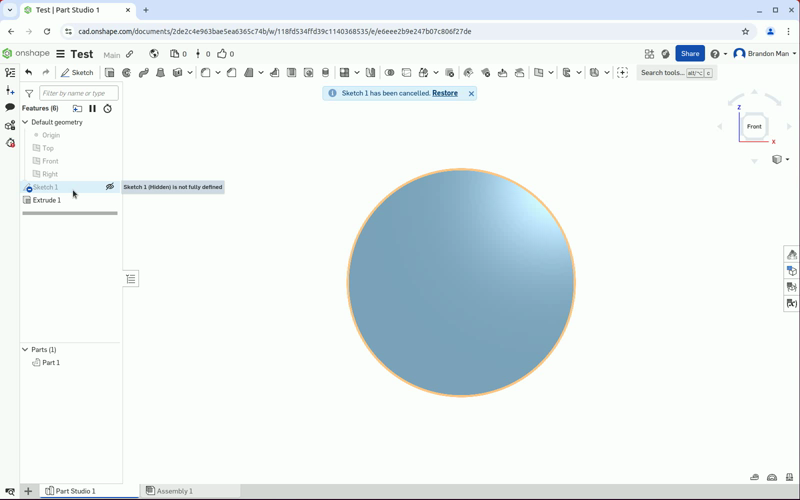
click(73, 189)
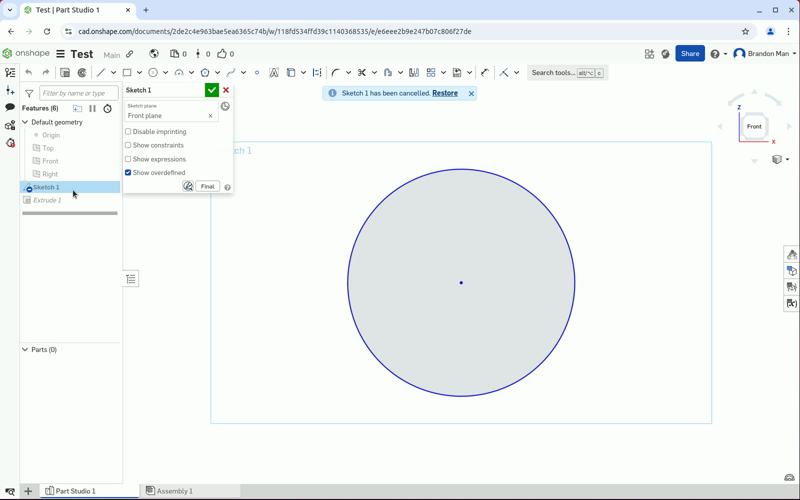
mouse_move(229, 92)
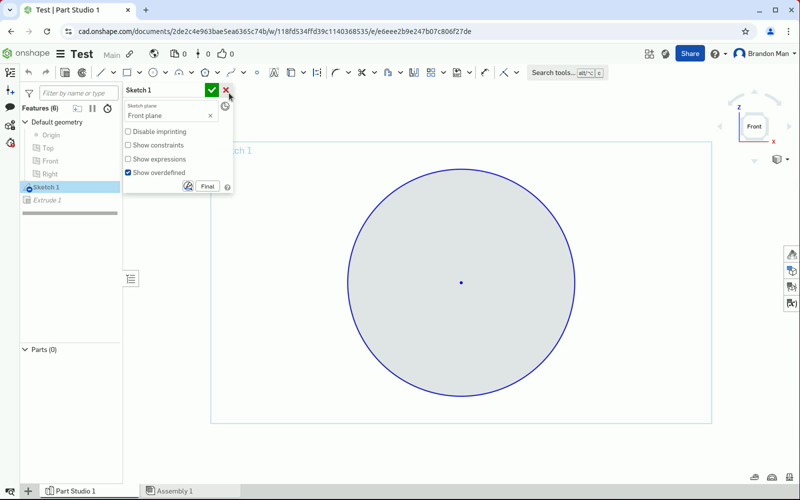
click(229, 92)
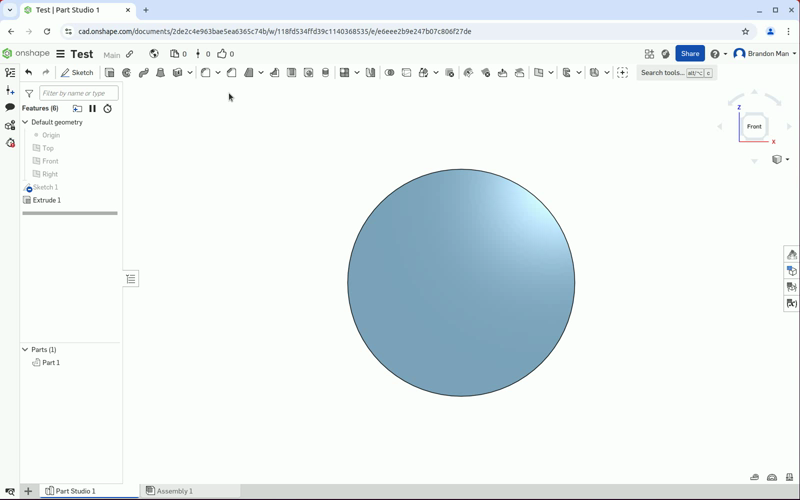
mouse_move(541, 75)
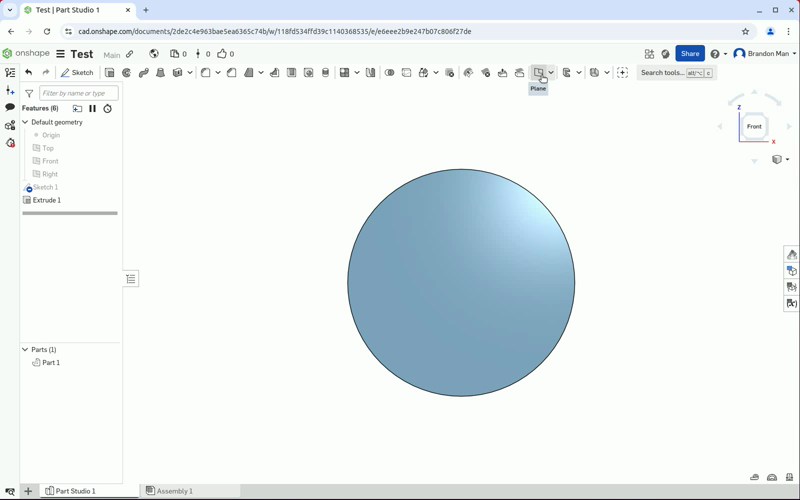
click(541, 75)
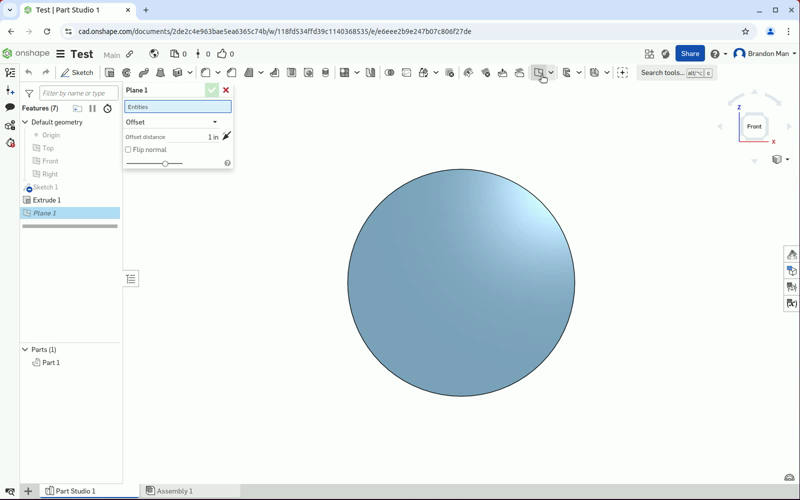
mouse_move(73, 163)
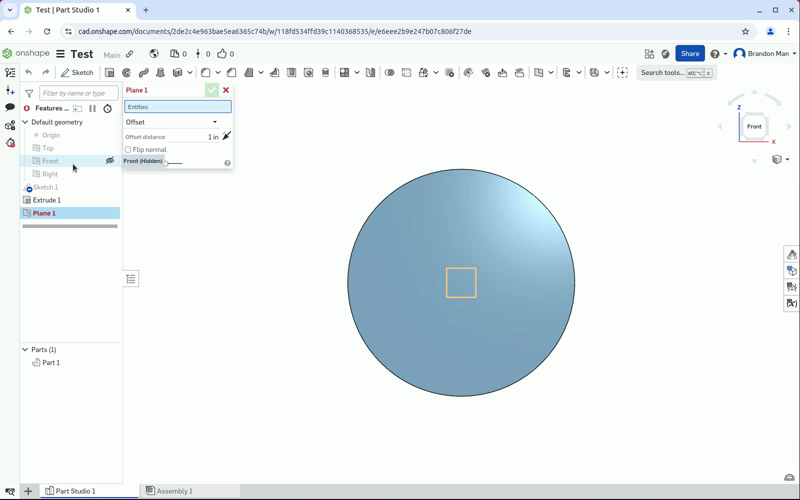
click(73, 163)
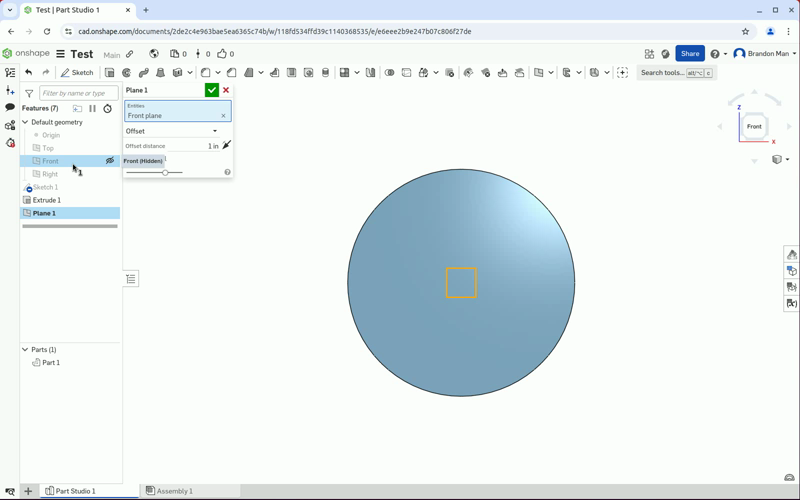
key(tab, 2)
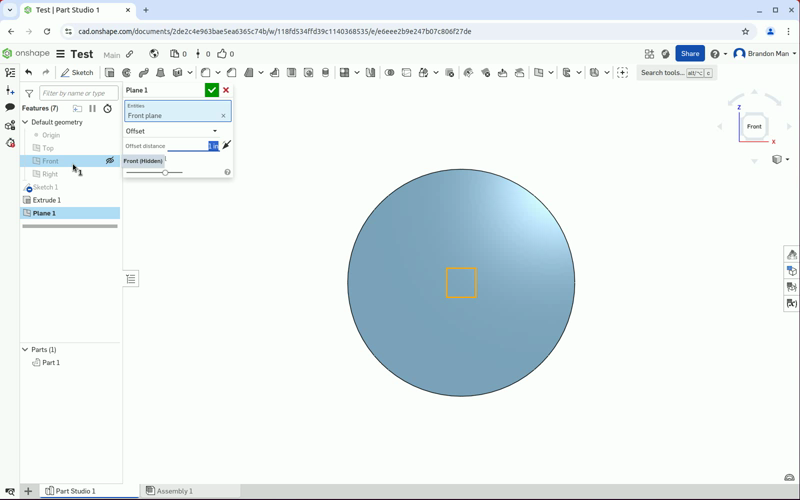
text(8.411)
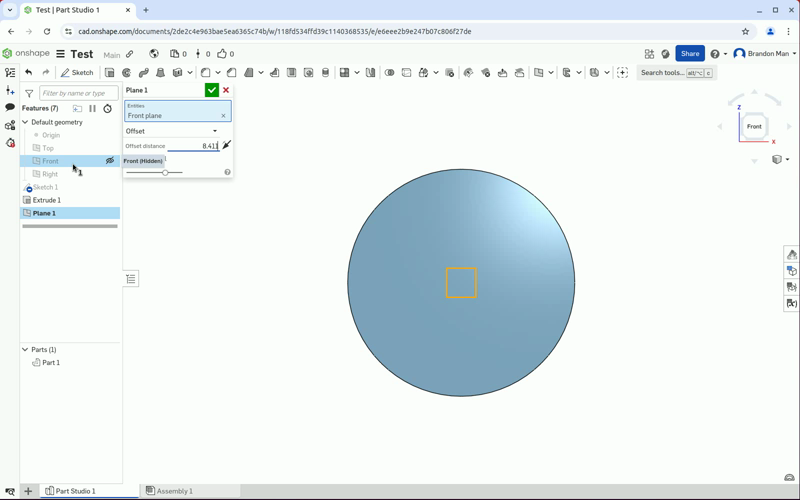
key(enter, 2)
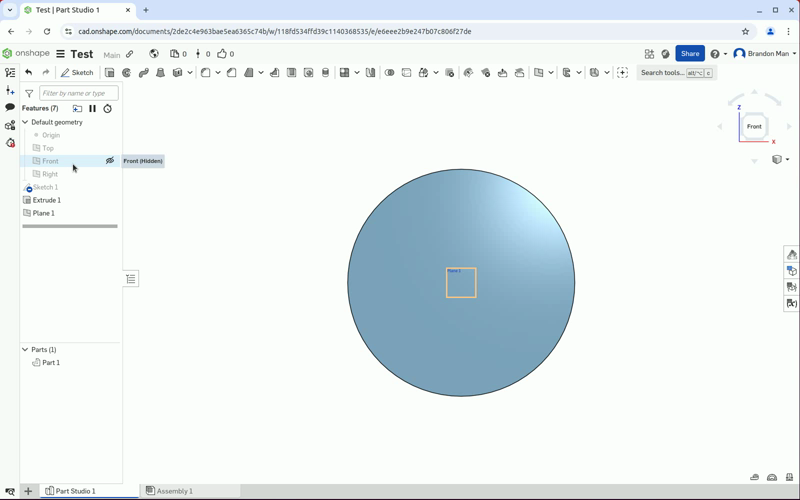
key(shift+s)
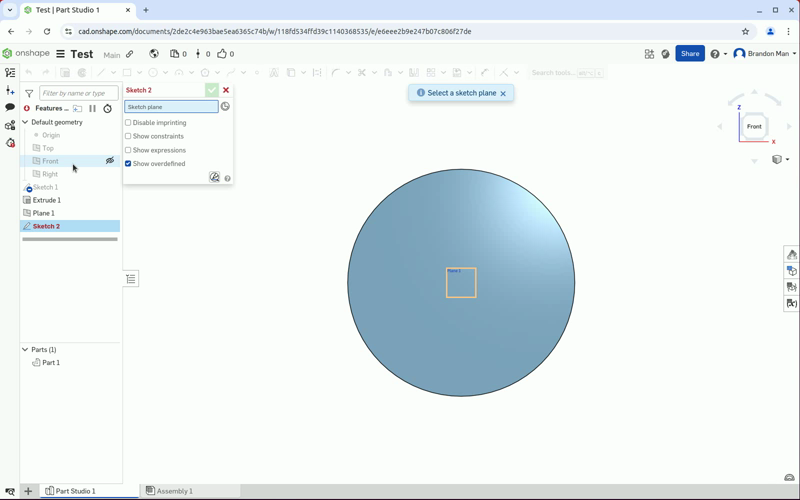
mouse_move(73, 215)
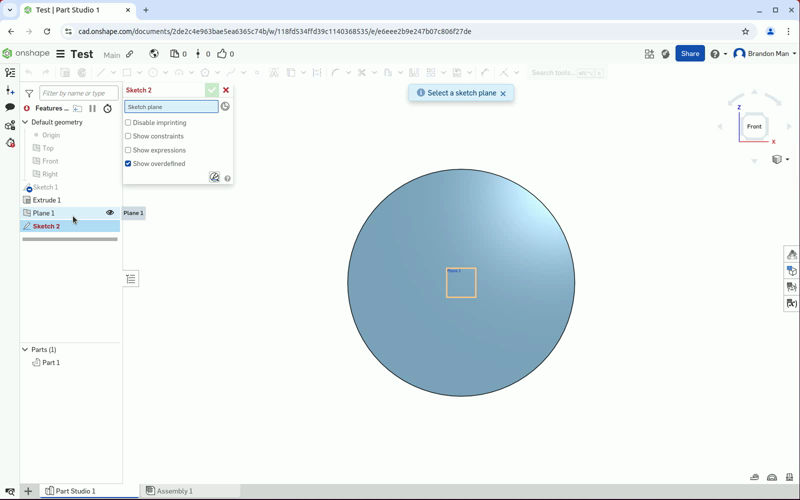
click(73, 215)
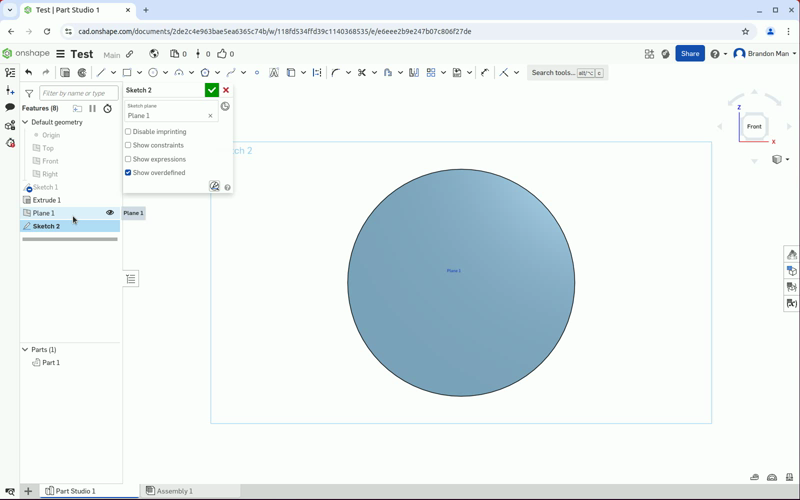
mouse_move(73, 352)
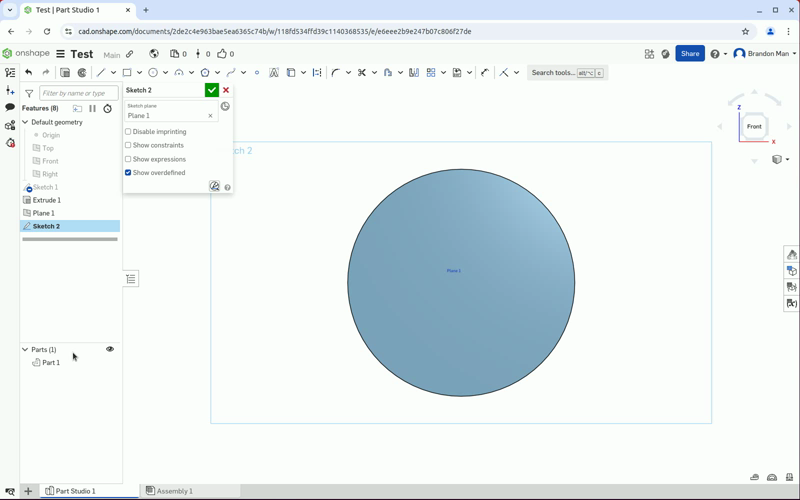
key(y)
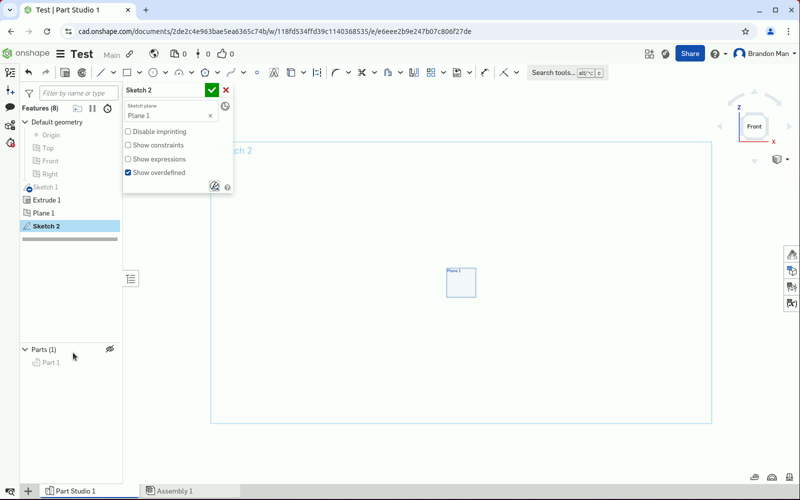
key(c)
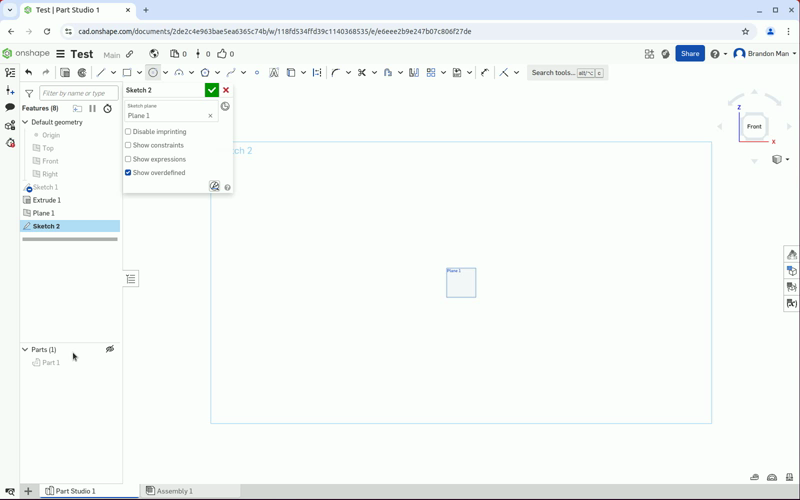
key_down(shift)
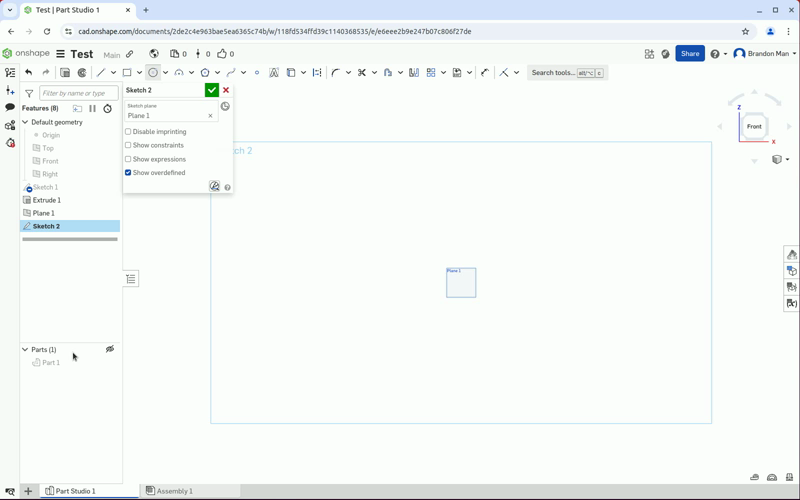
mouse_move(461, 282)
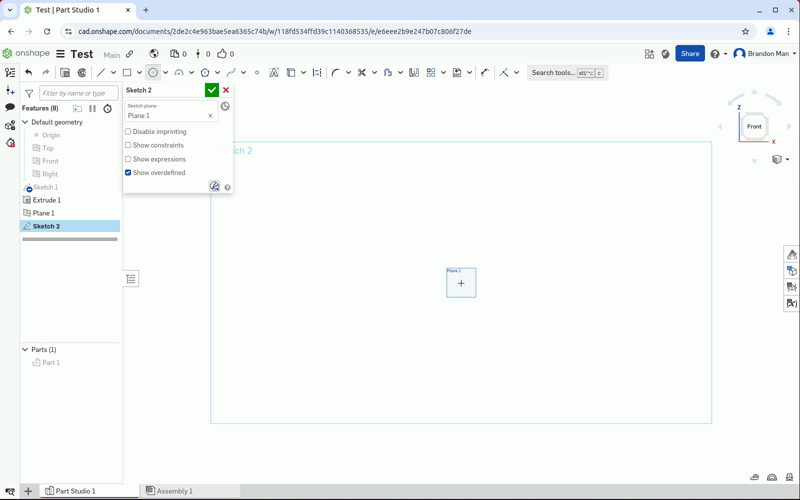
click(461, 282)
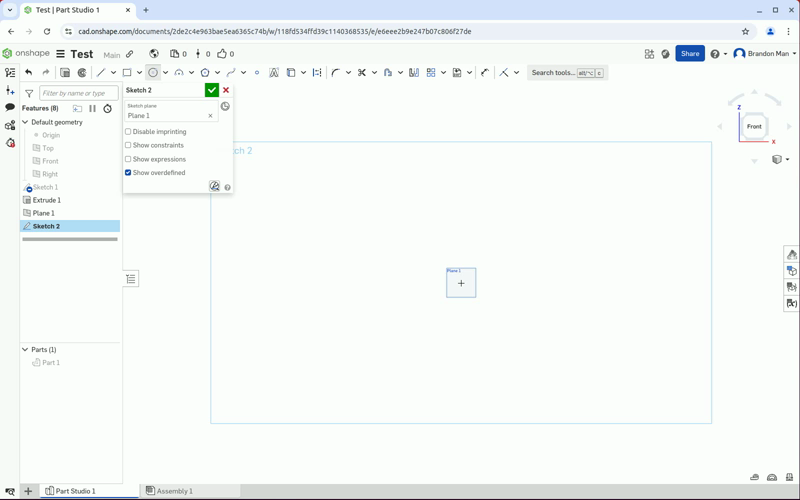
key_up(shift)
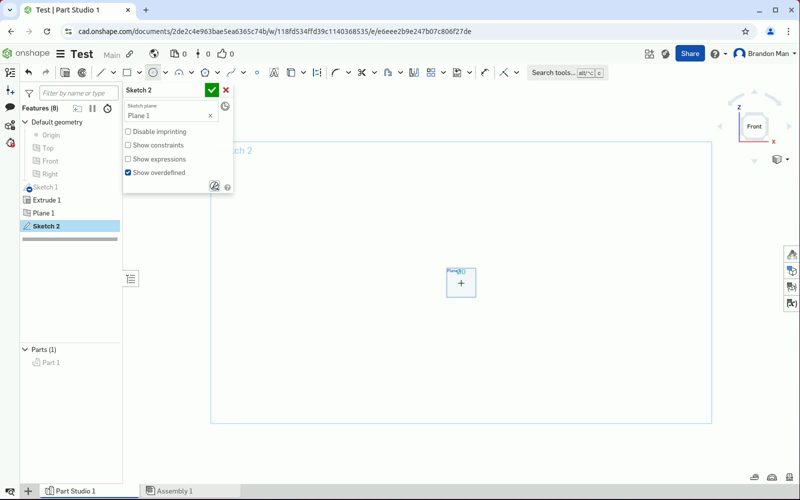
mouse_move(539, 282)
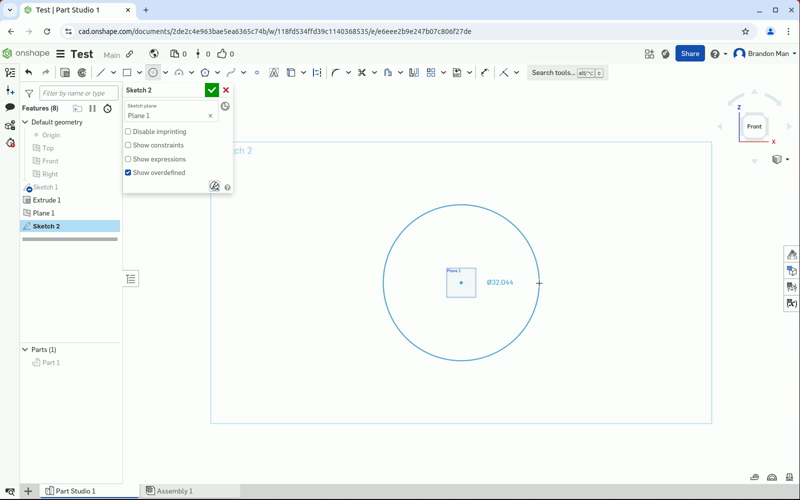
click(539, 282)
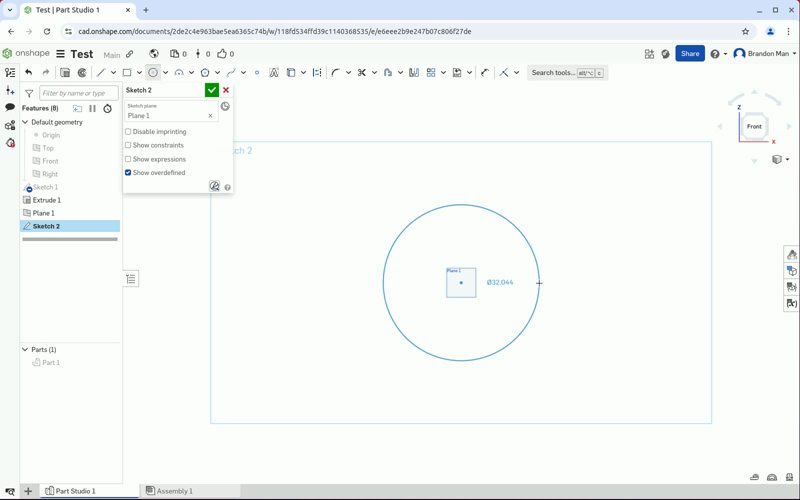
key(esc)
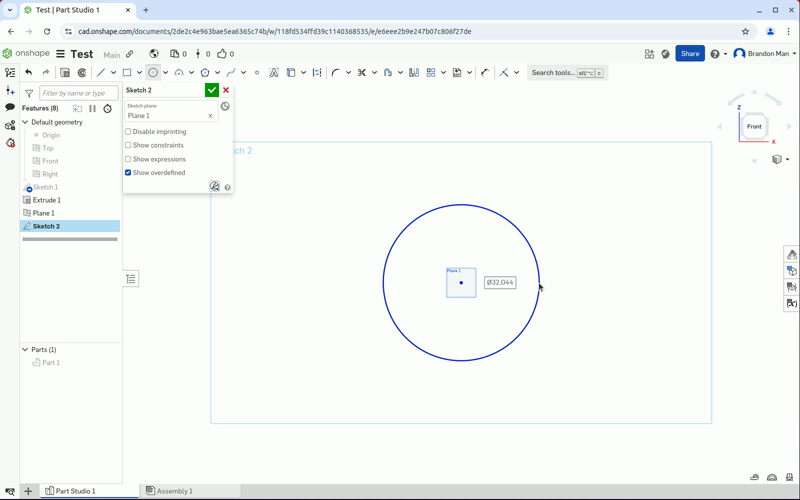
mouse_move(433, 295)
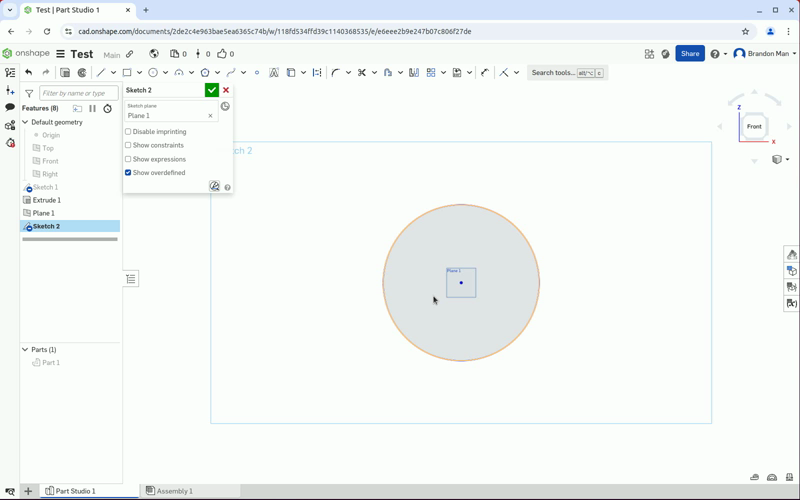
click(433, 295)
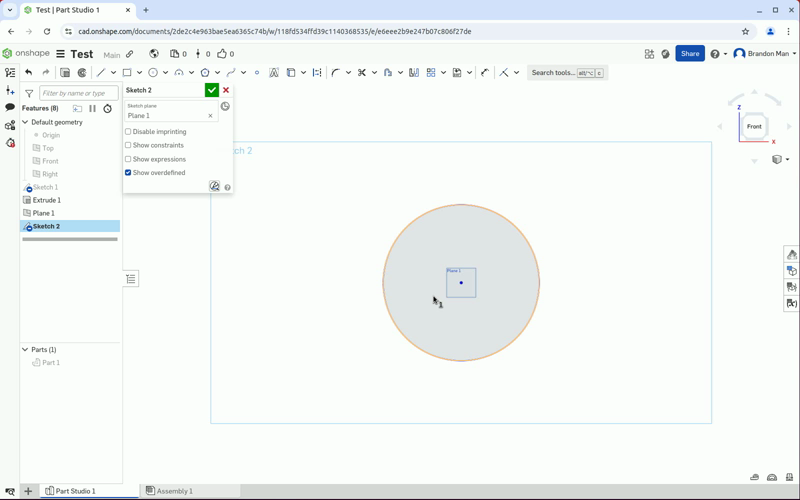
mouse_move(73, 352)
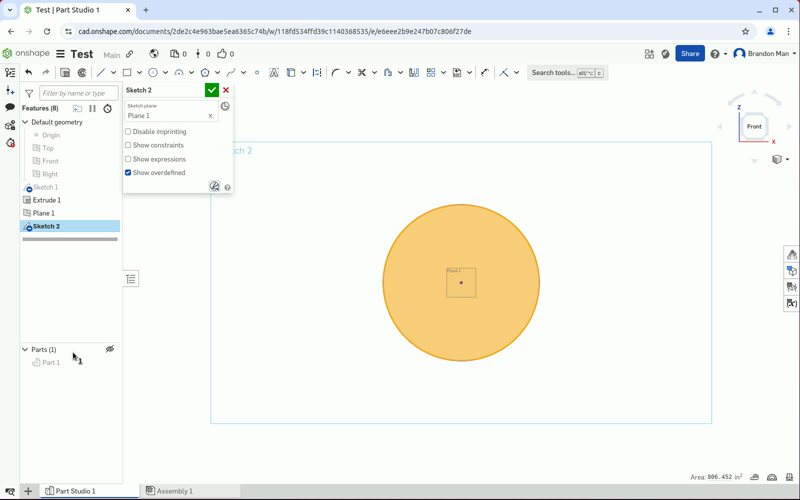
key(shift+y)
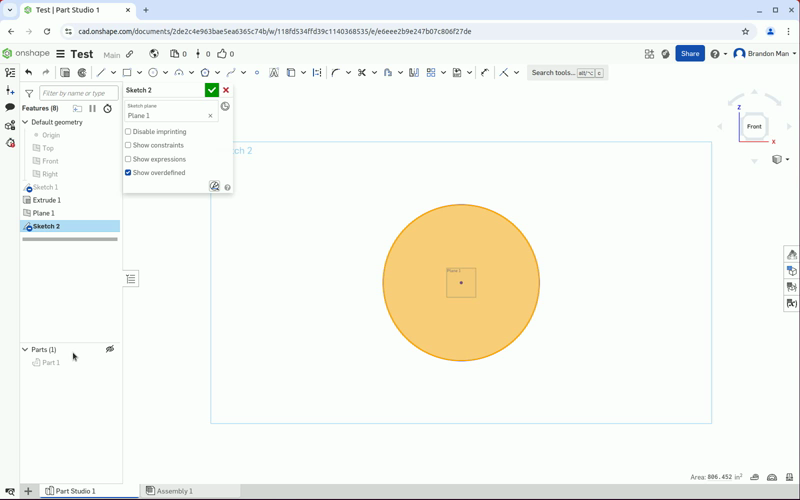
key(shift+e)
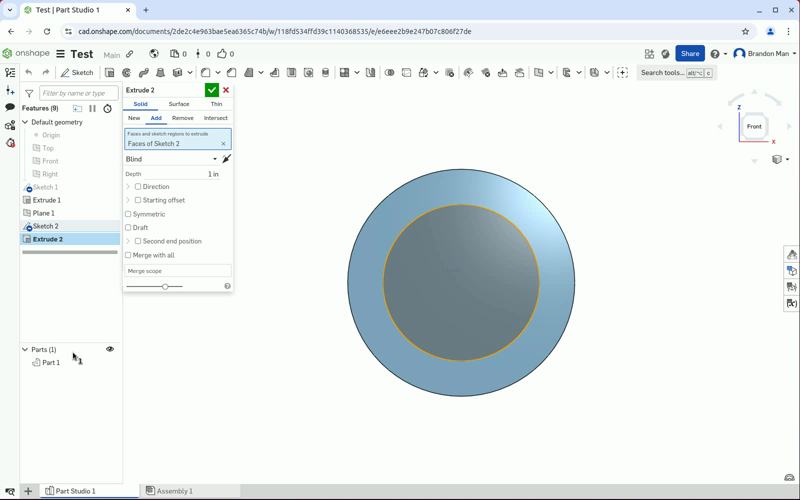
mouse_move(143, 106)
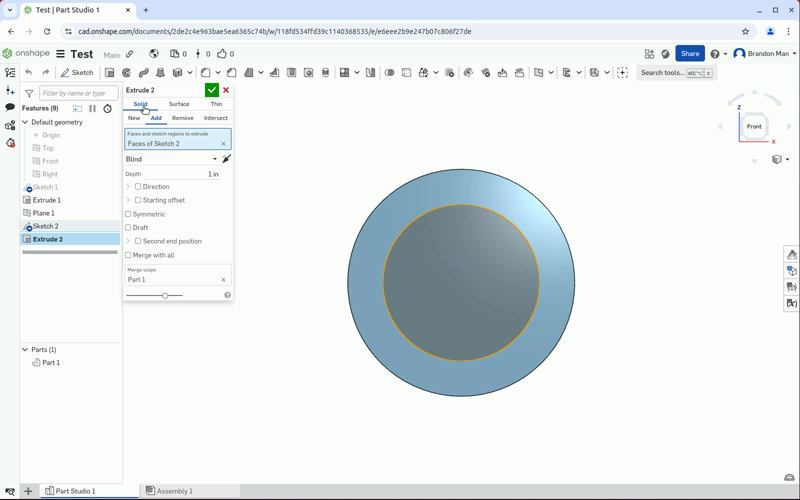
click(143, 106)
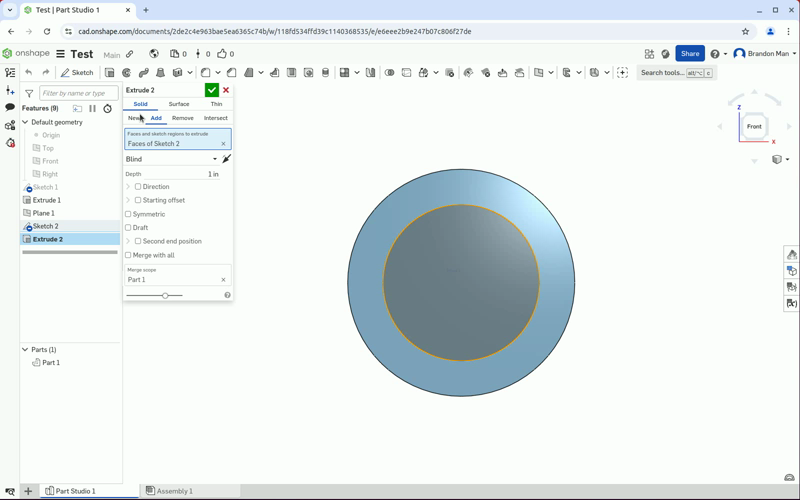
mouse_move(137, 120)
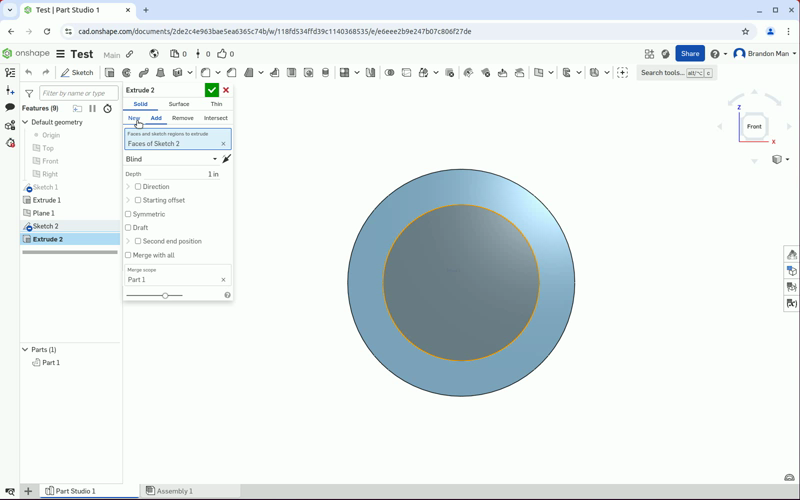
click(137, 120)
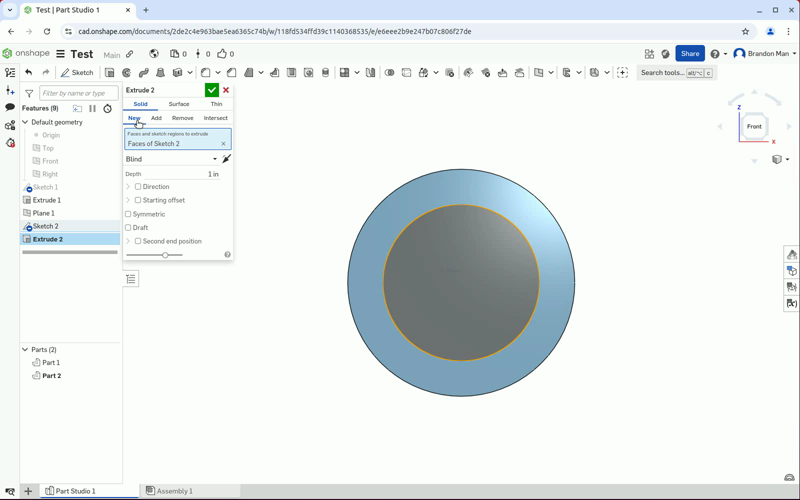
key(tab, 4)
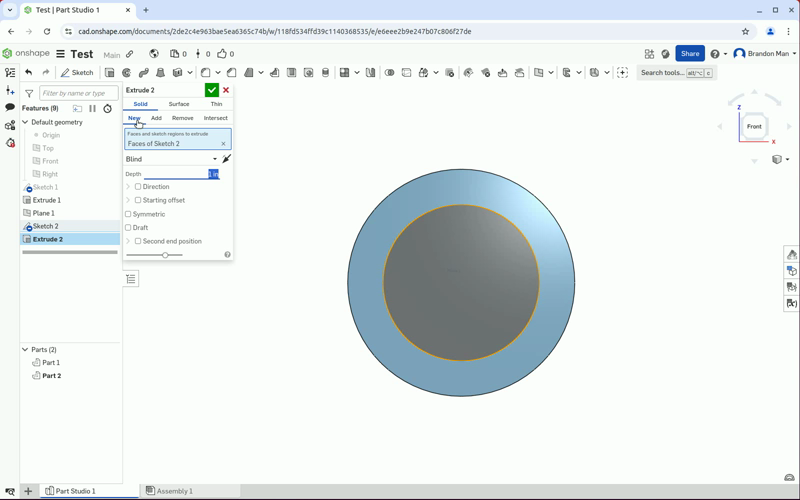
text(11.554)
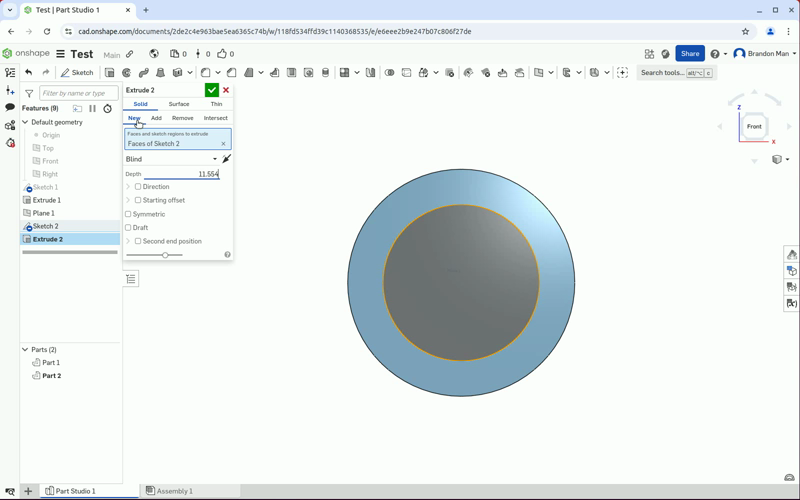
key(enter)
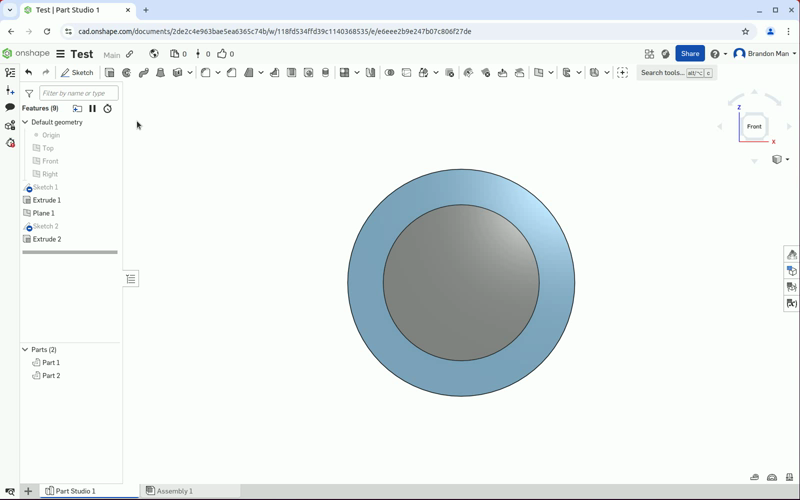
key(shift+h)
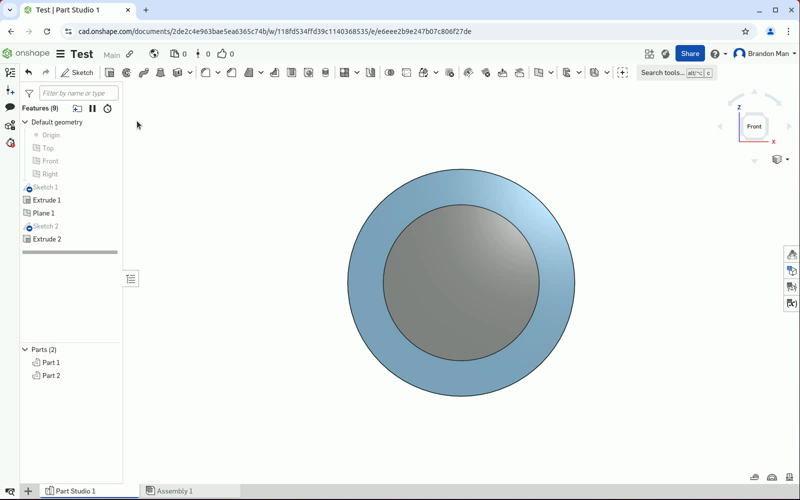
key(shift+h)
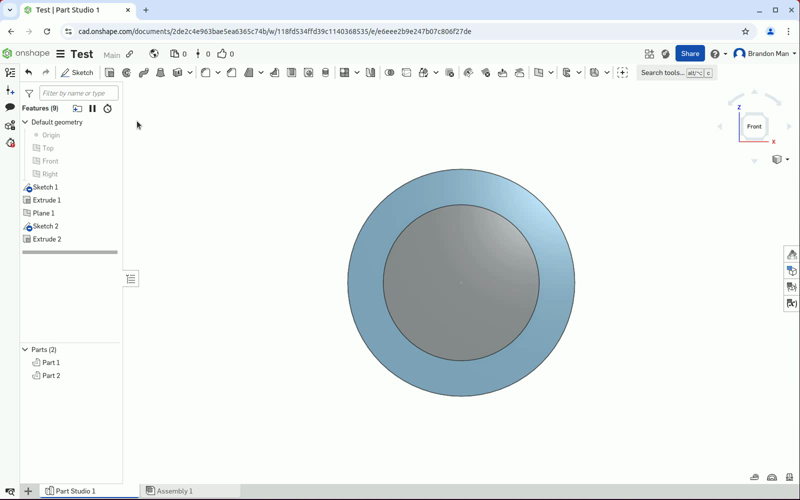
key(shift+7)
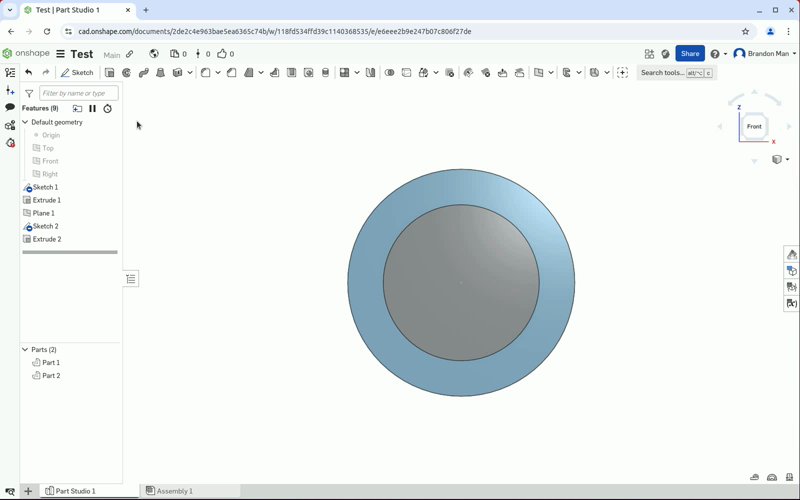
key(left, 2)
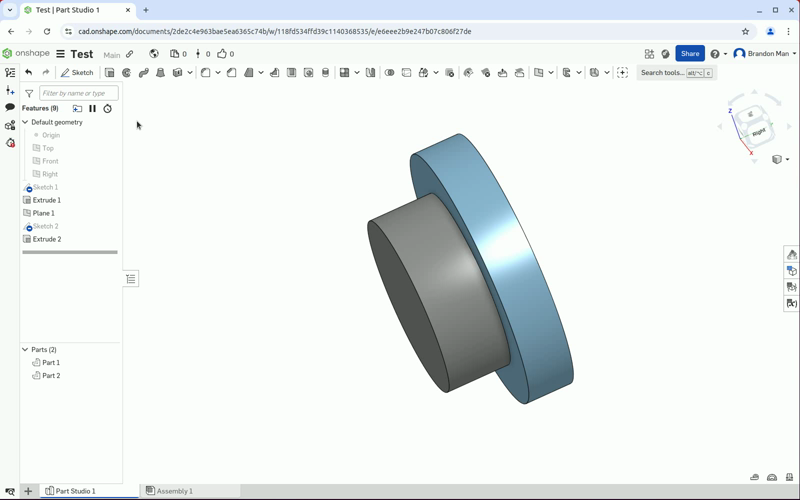
key(down, 2)
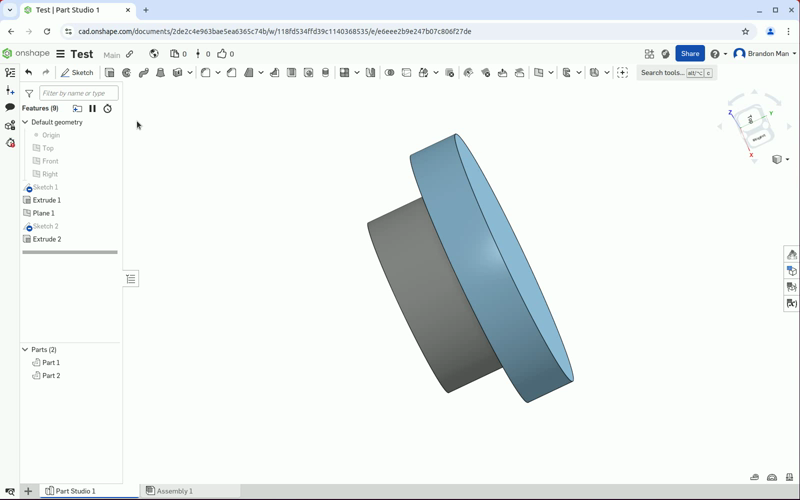
key(up, 2)
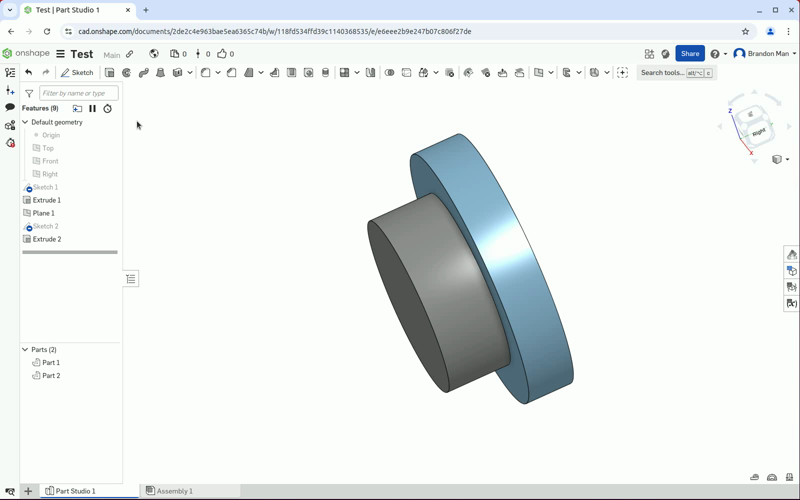
key(right, 2)
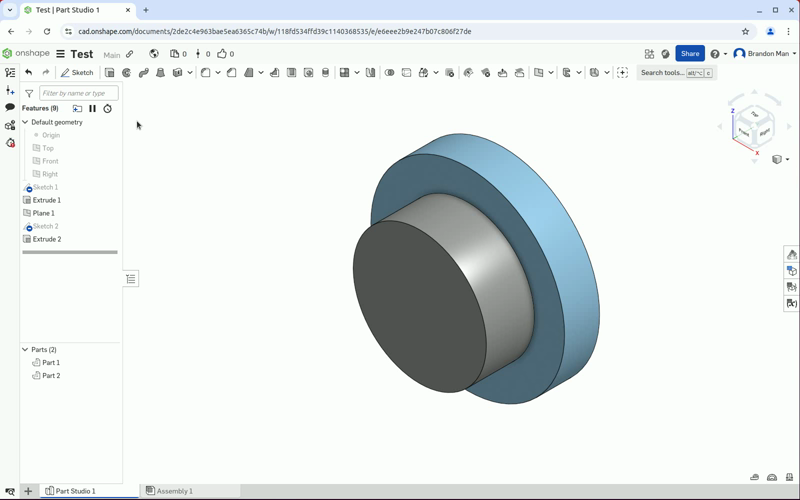
mouse_move(73, 189)
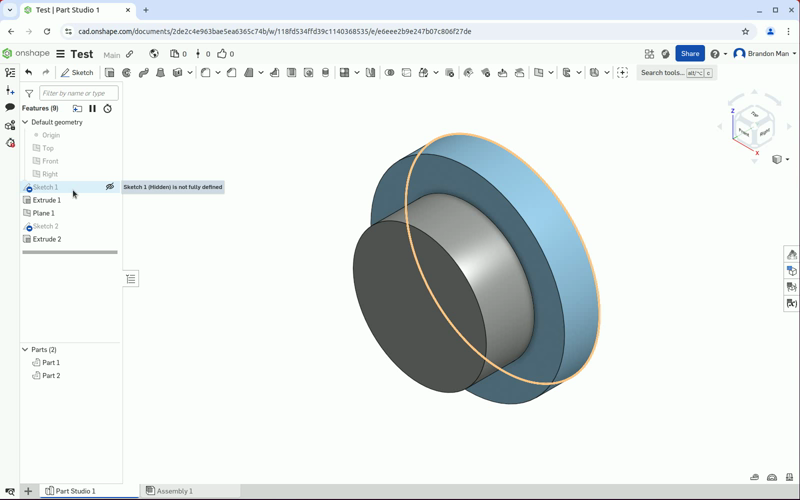
click(73, 189)